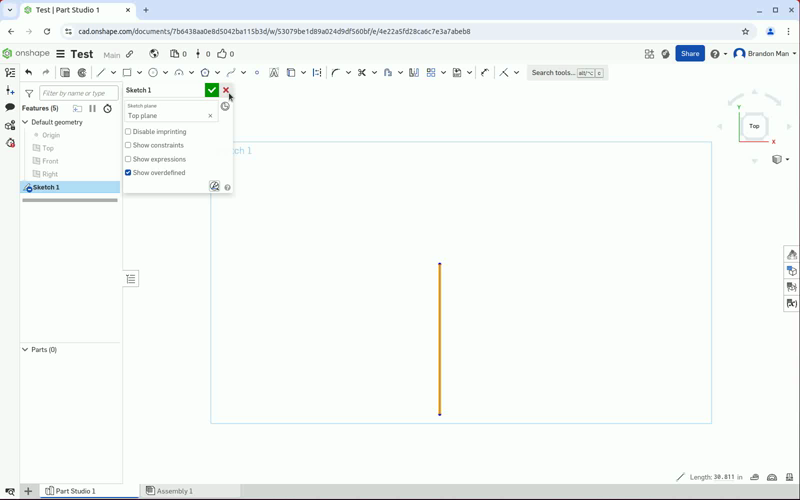
key(shift+h)
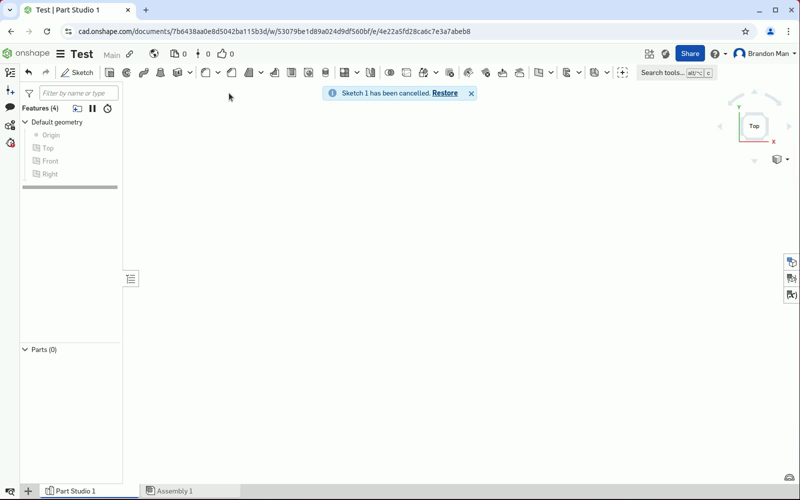
mouse_move(73, 352)
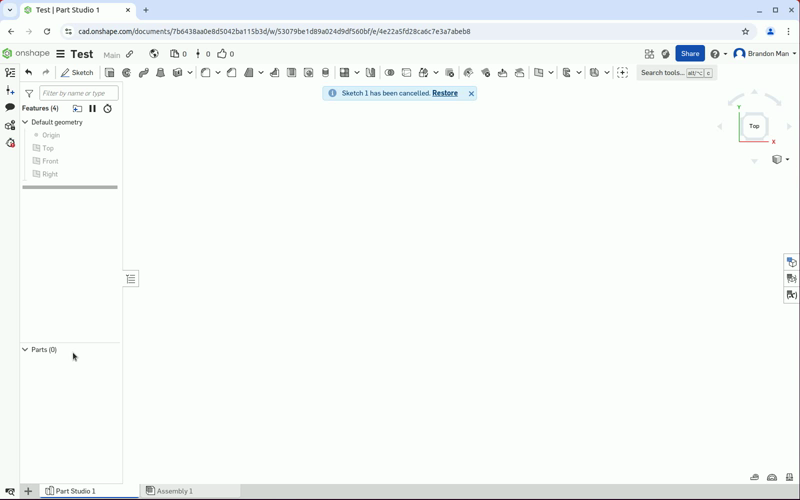
key(y)
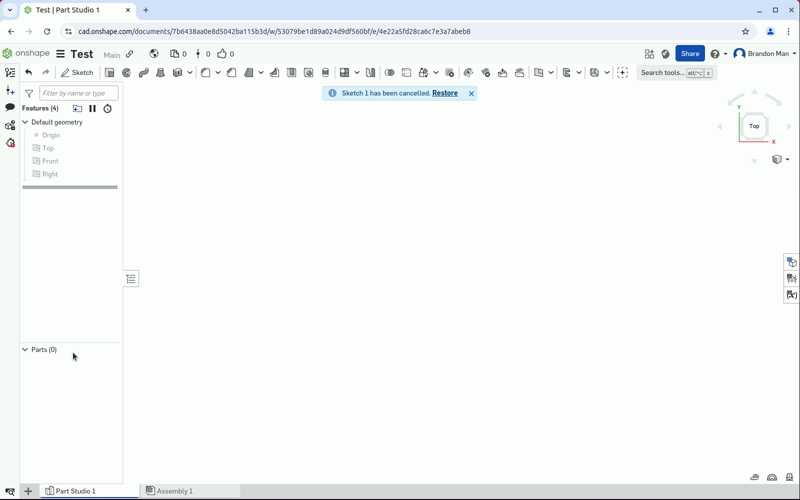
key(shift+p)
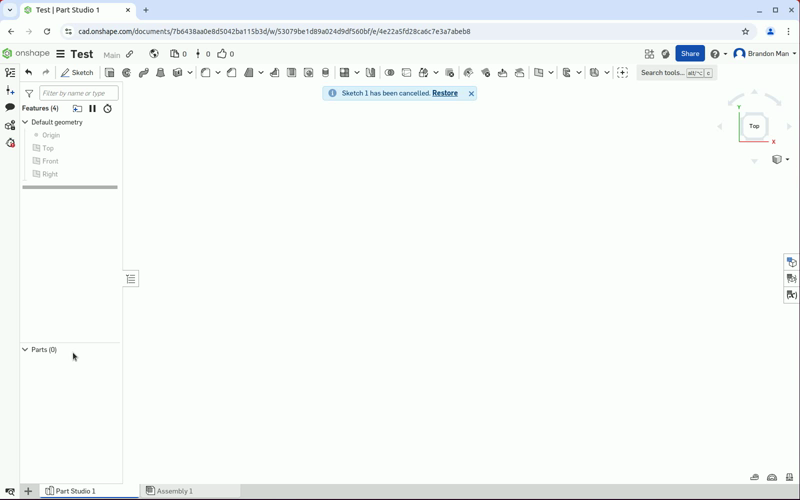
key(space)
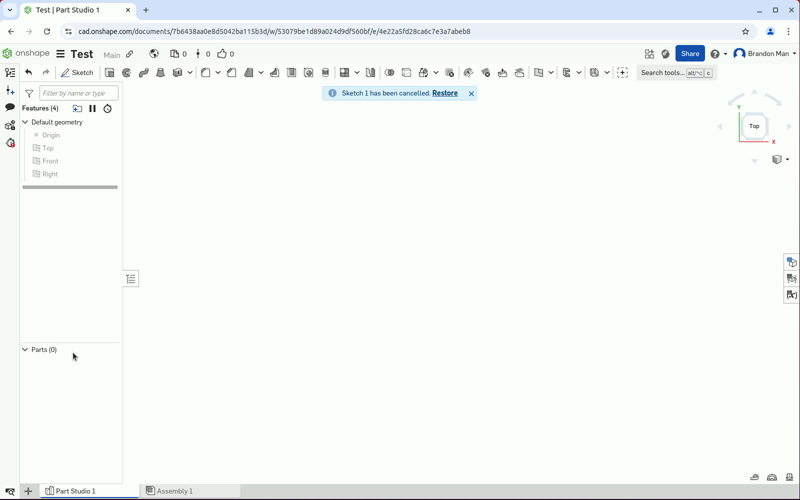
key_down(shift)
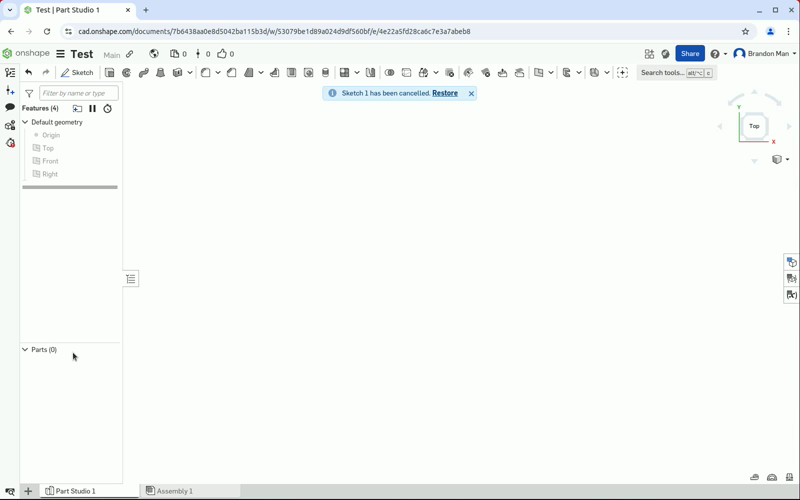
key(up)
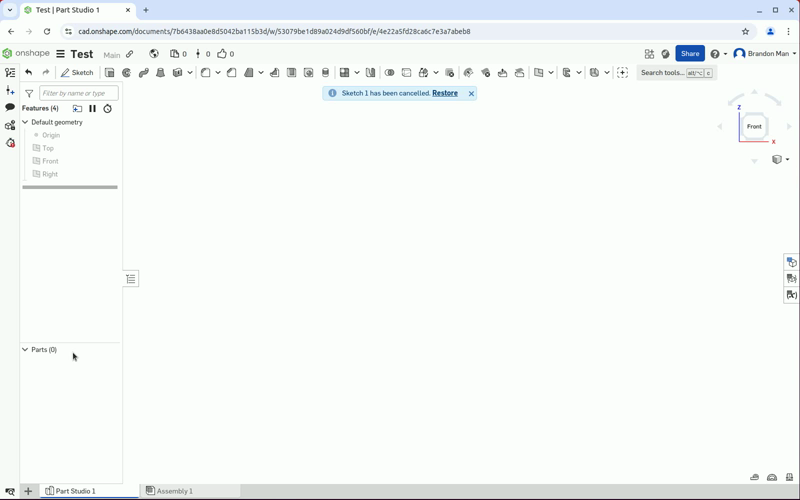
key_up(shift)
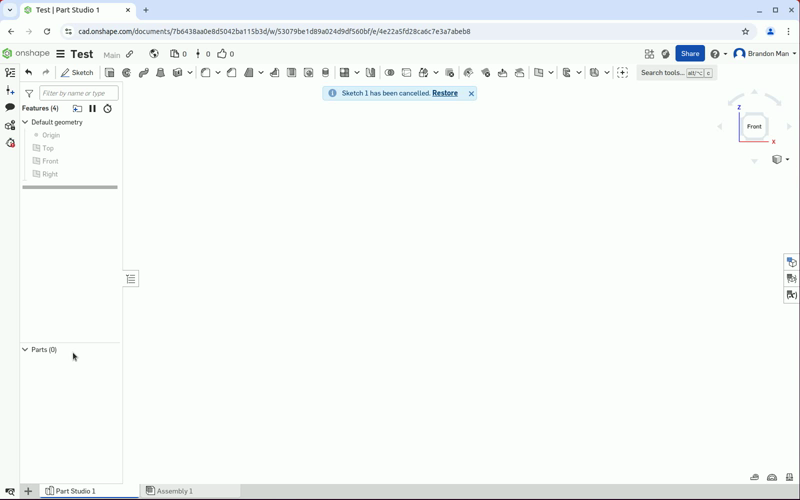
mouse_move(73, 352)
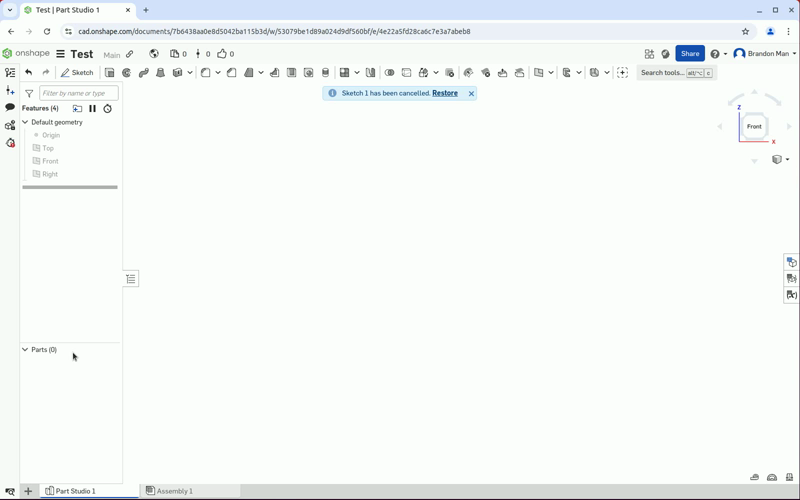
key(shift+y)
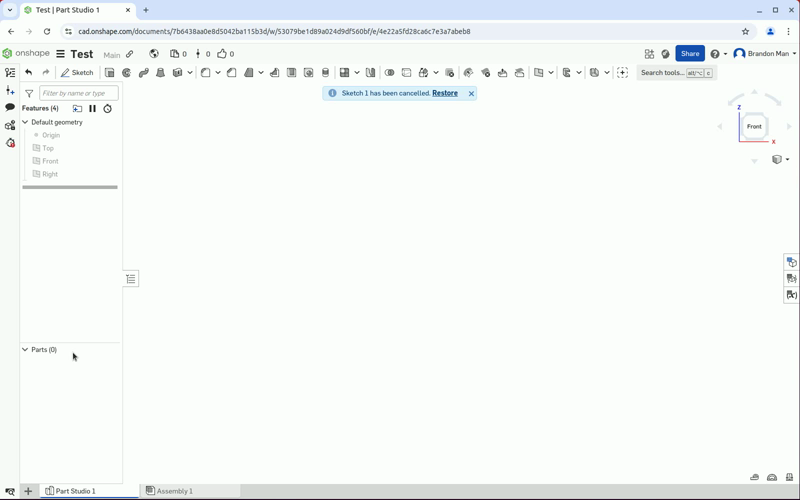
key(shift+s)
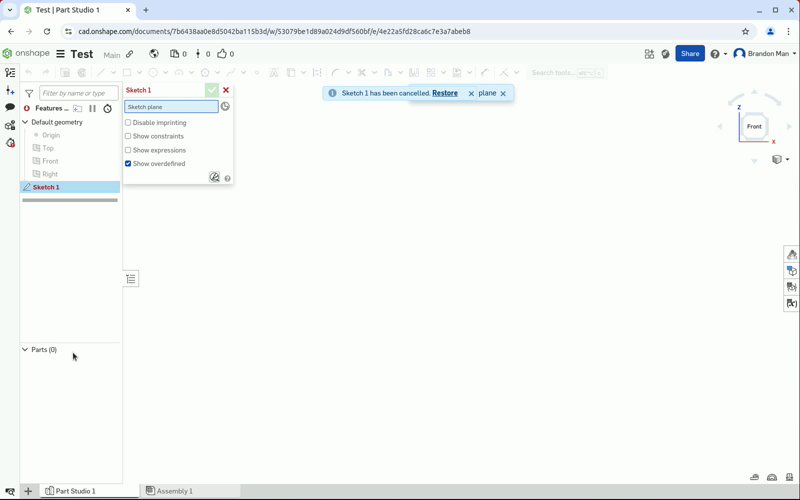
mouse_move(73, 163)
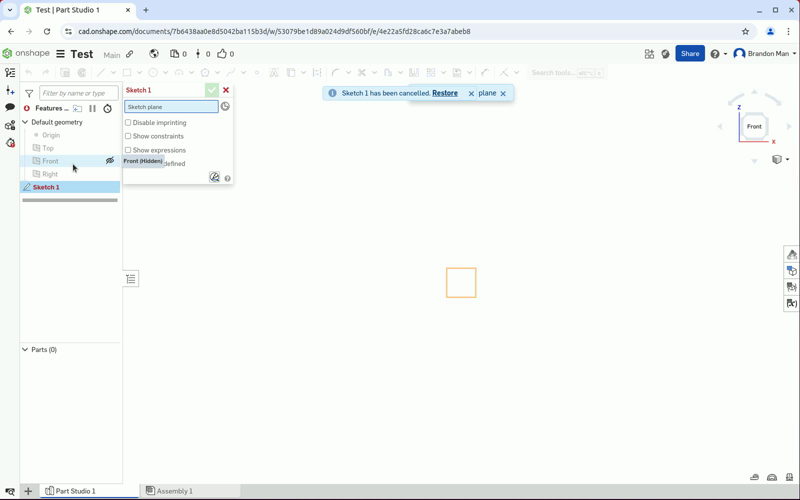
click(73, 163)
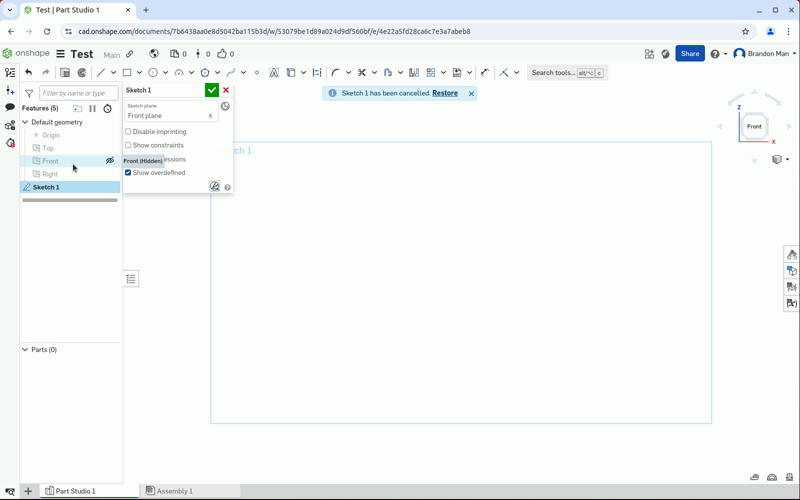
mouse_move(73, 352)
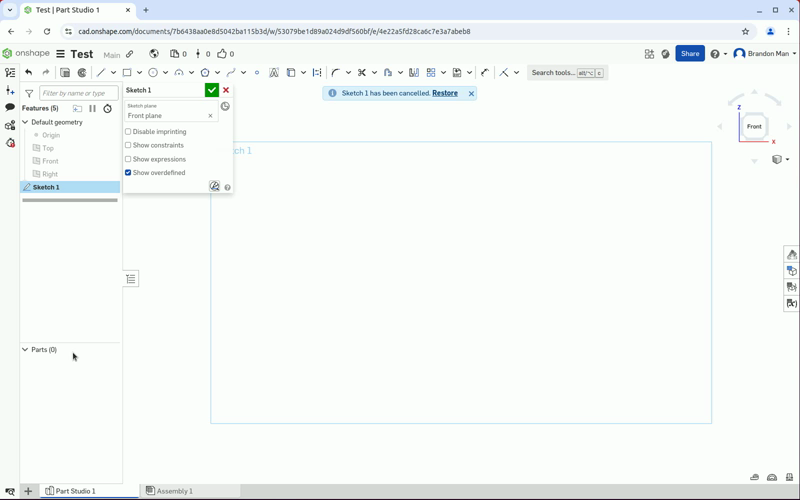
key(y)
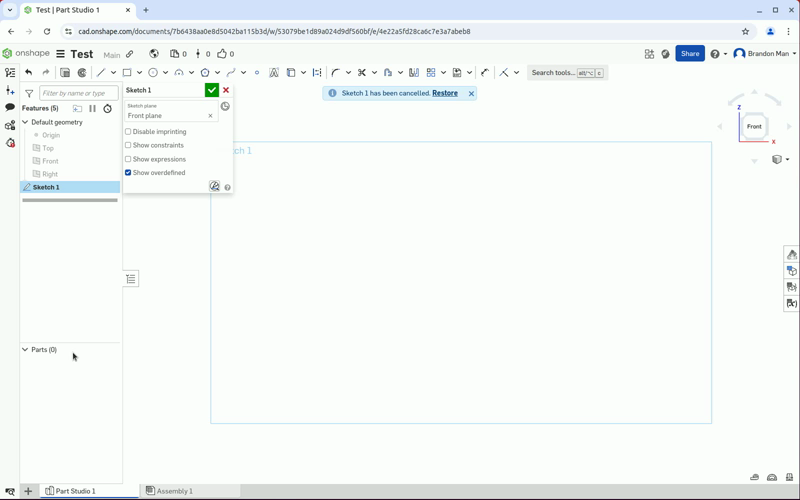
key(c)
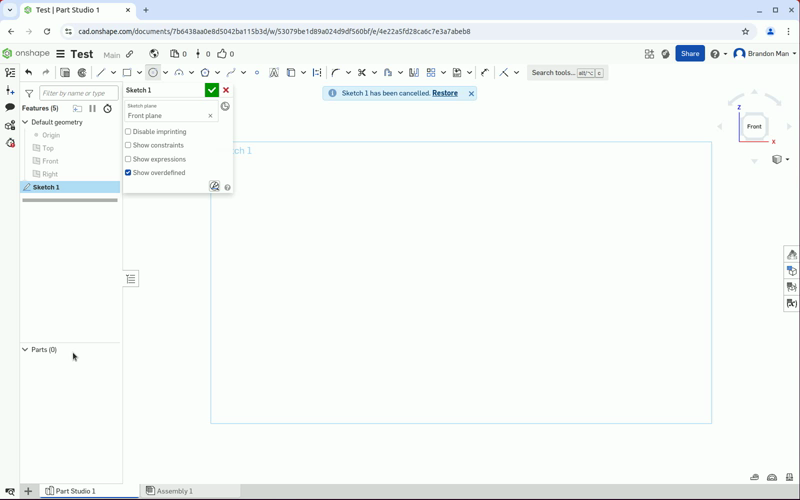
key_down(shift)
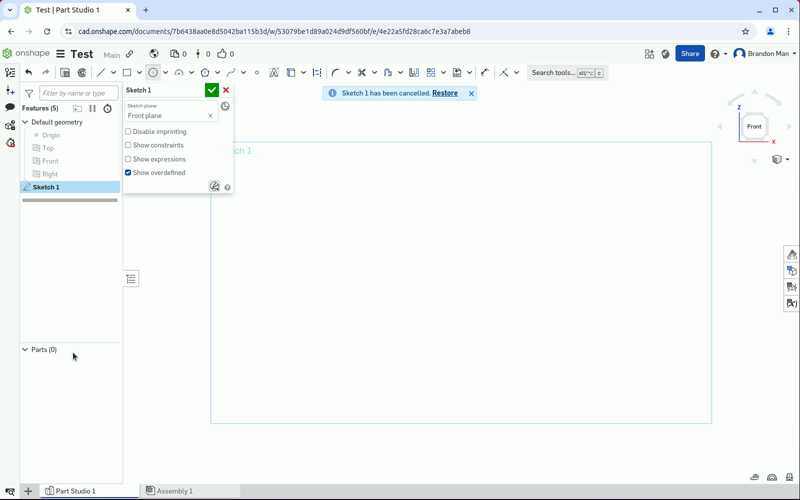
mouse_move(461, 282)
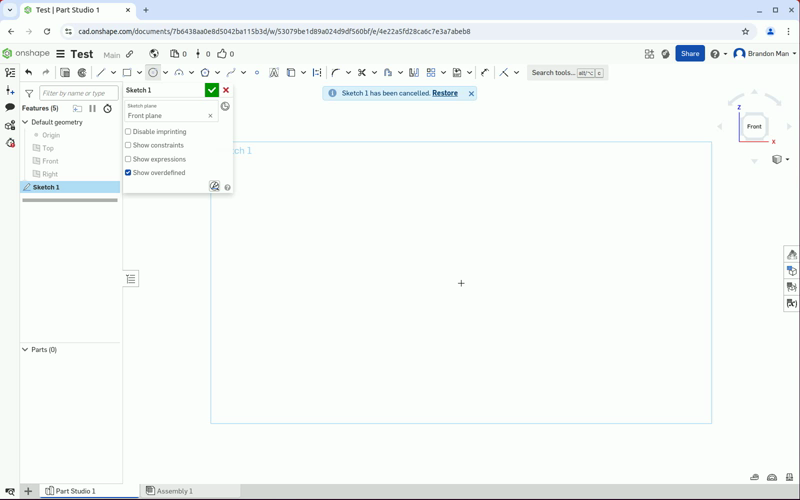
click(461, 282)
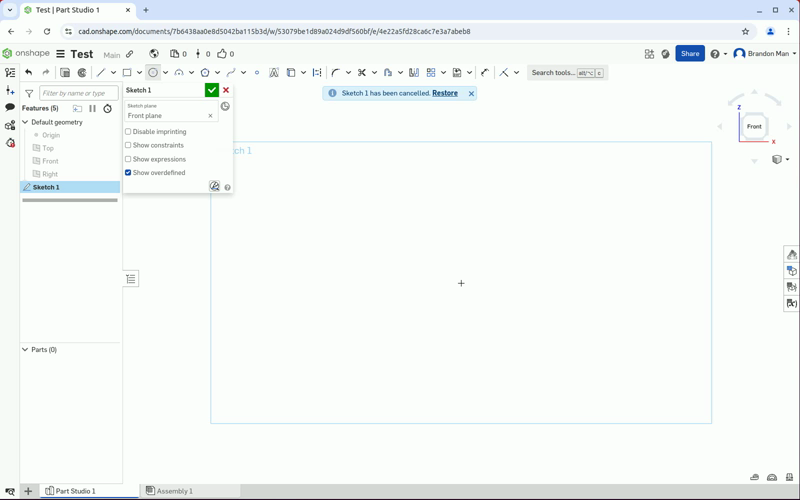
key_up(shift)
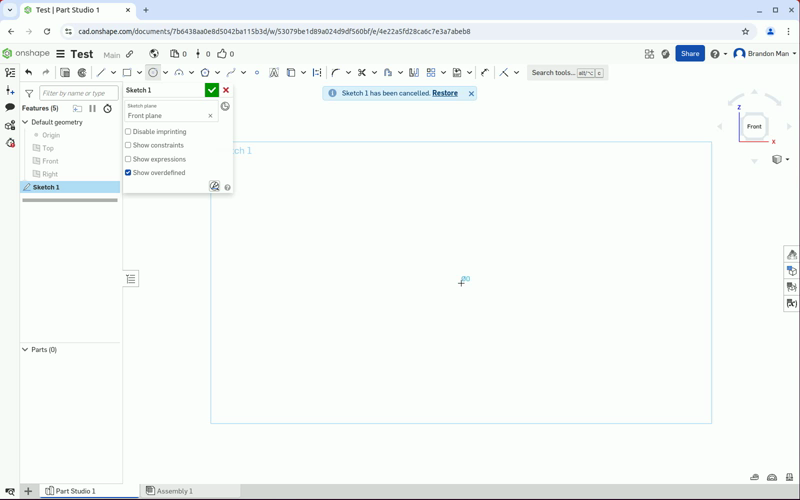
mouse_move(503, 282)
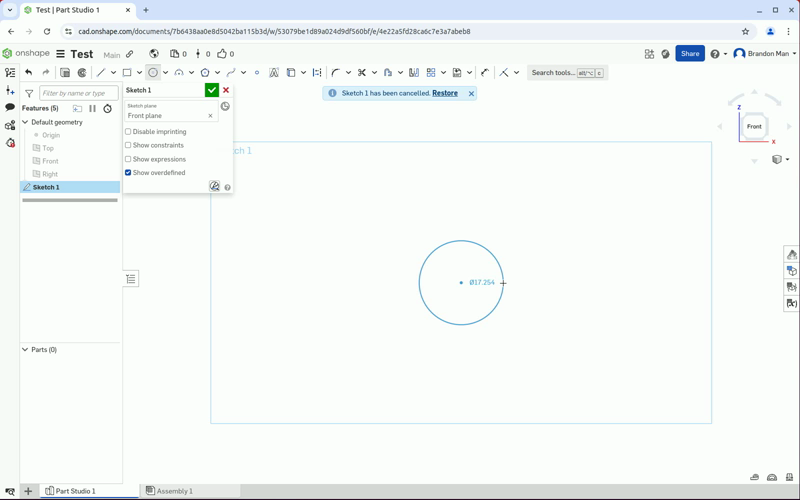
click(503, 282)
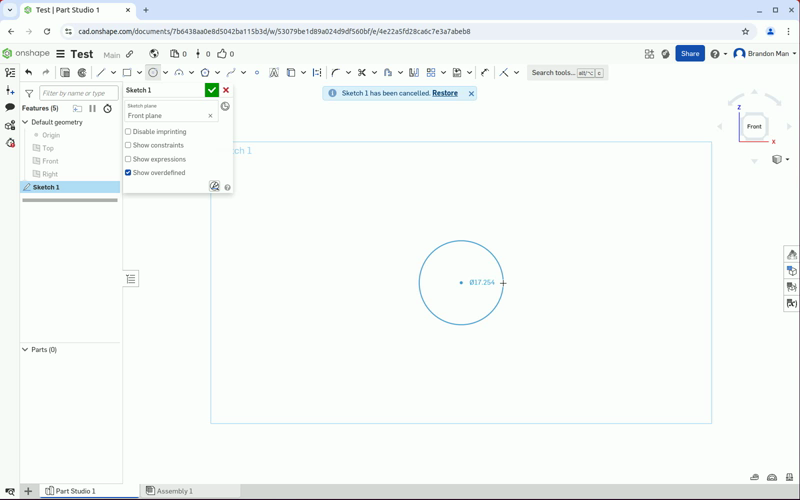
key(esc)
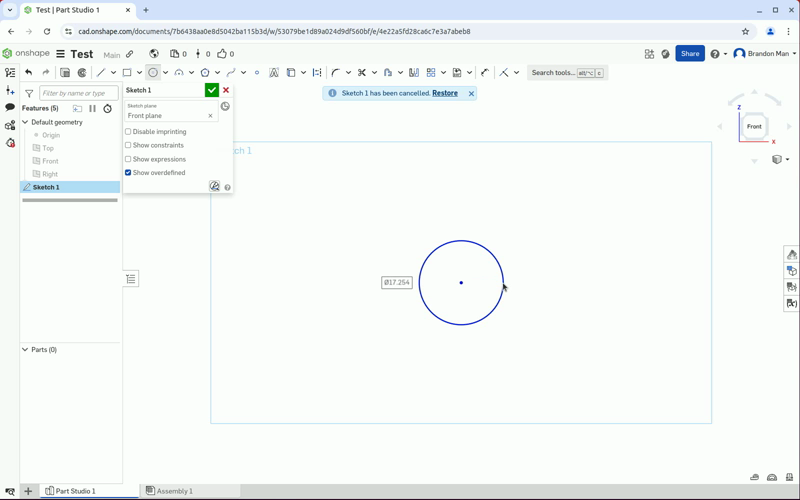
mouse_move(457, 266)
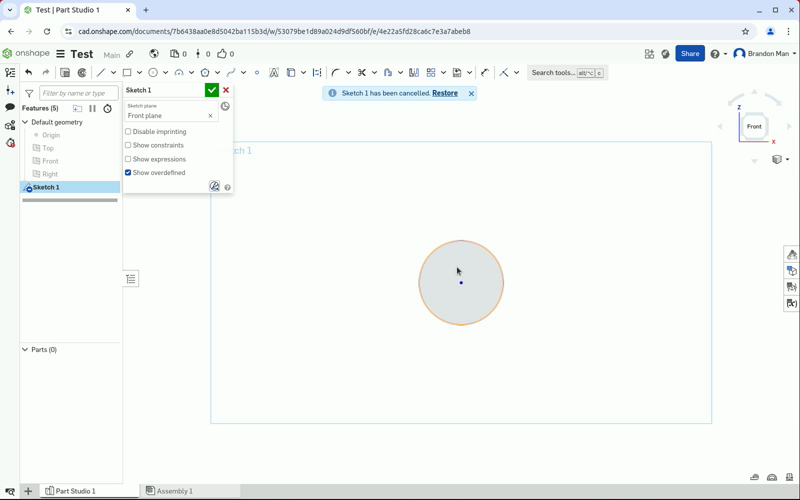
click(457, 266)
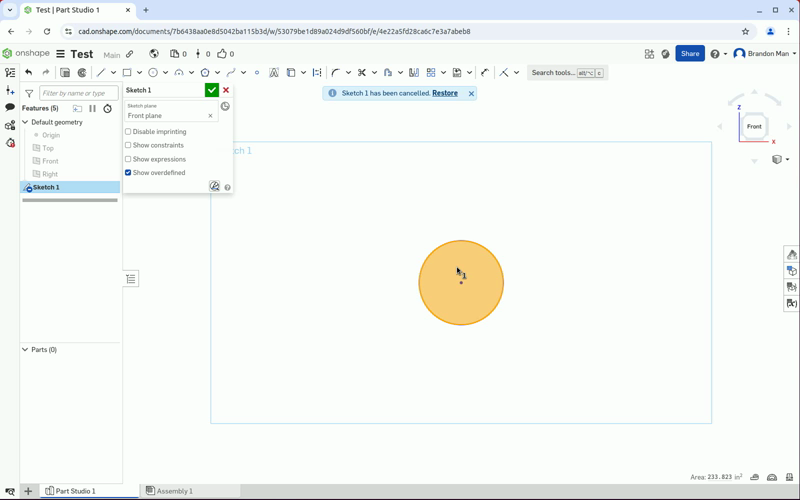
mouse_move(73, 352)
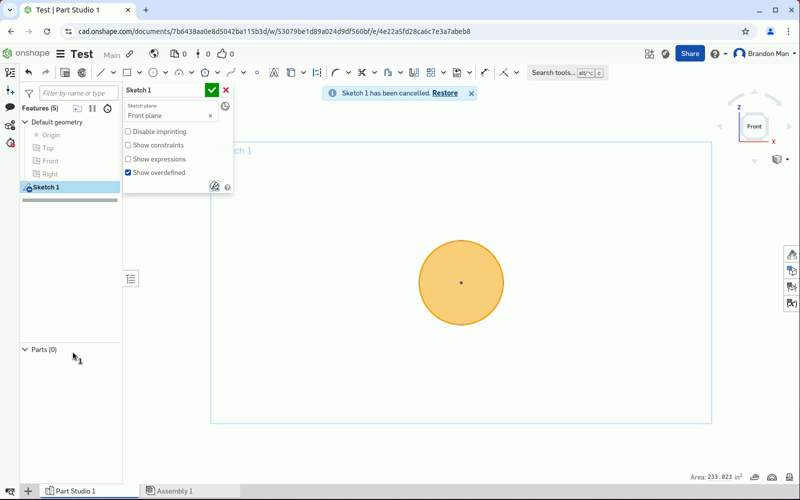
key(shift+y)
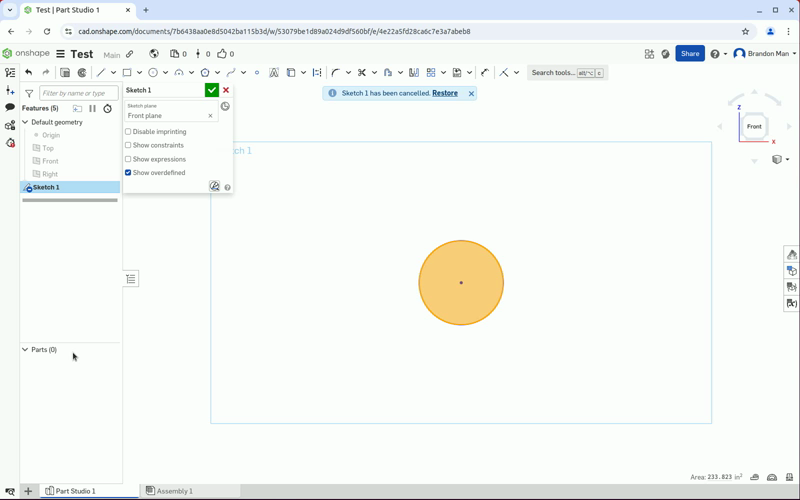
key(shift+e)
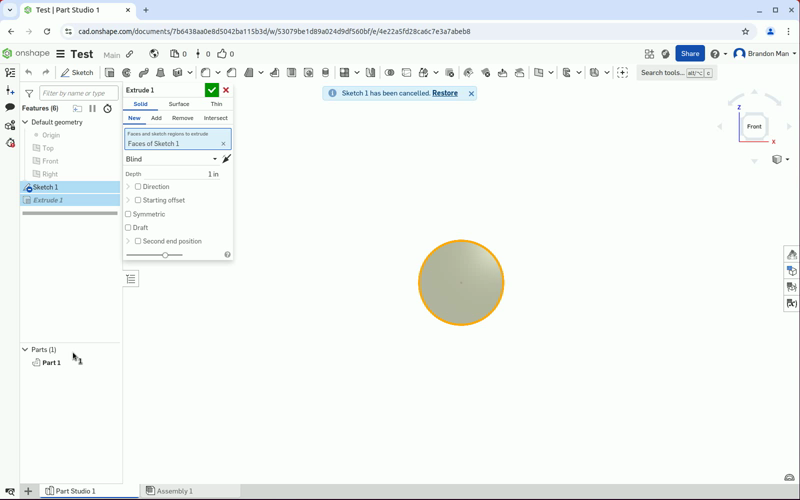
mouse_move(143, 106)
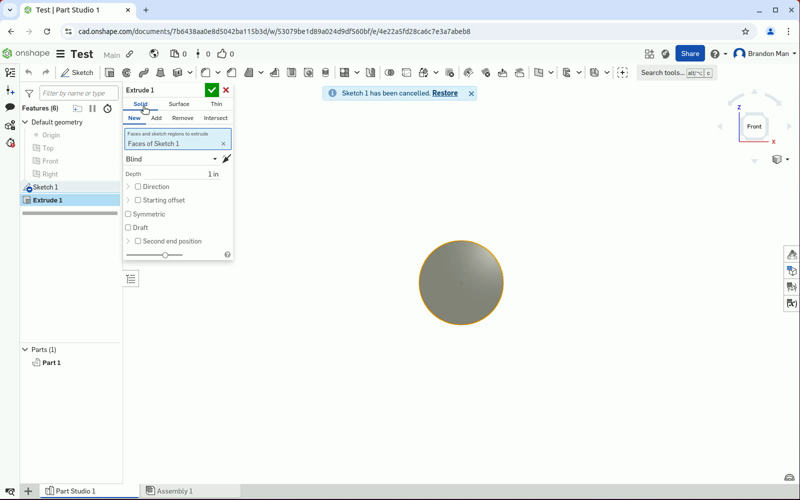
click(143, 106)
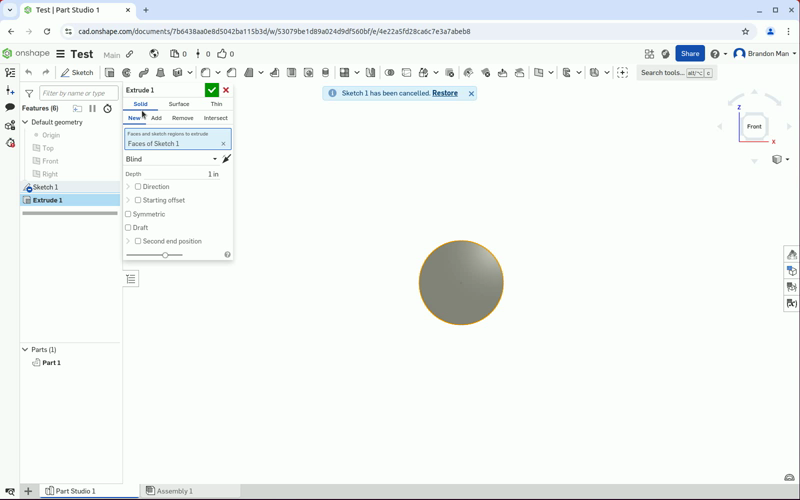
mouse_move(137, 120)
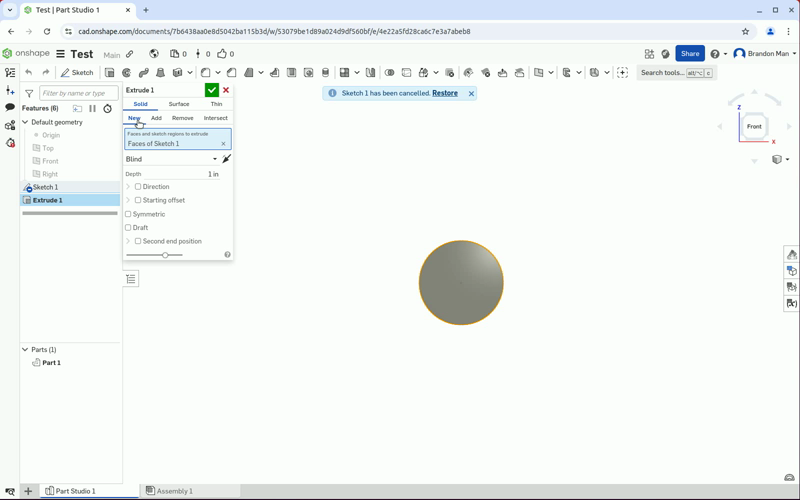
click(137, 120)
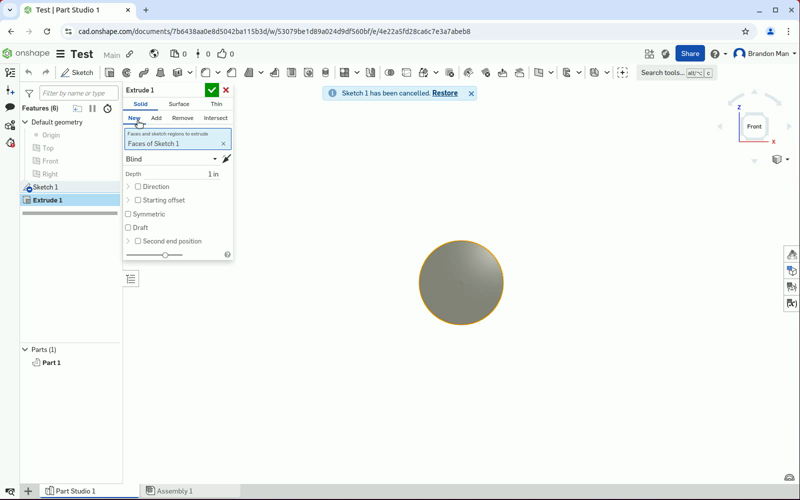
key(tab, 4)
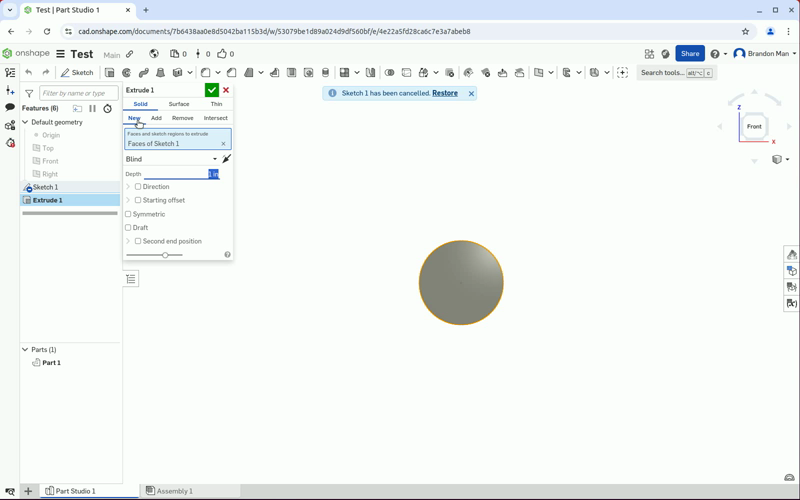
text(23.108)
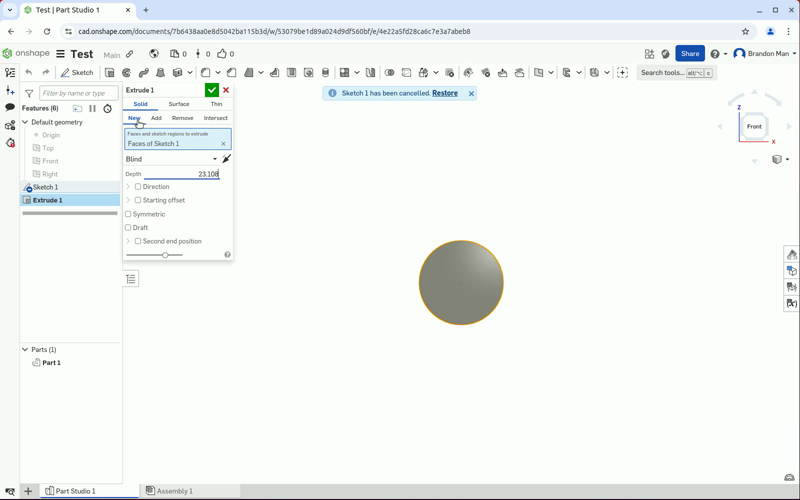
key(enter)
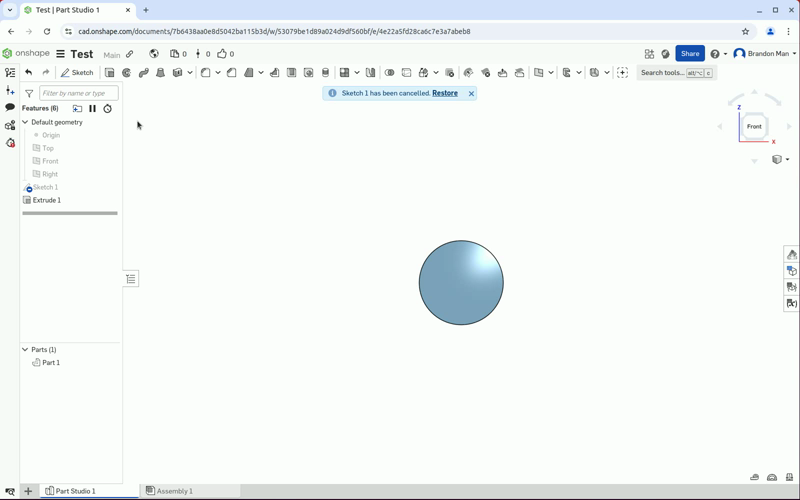
key(shift+h)
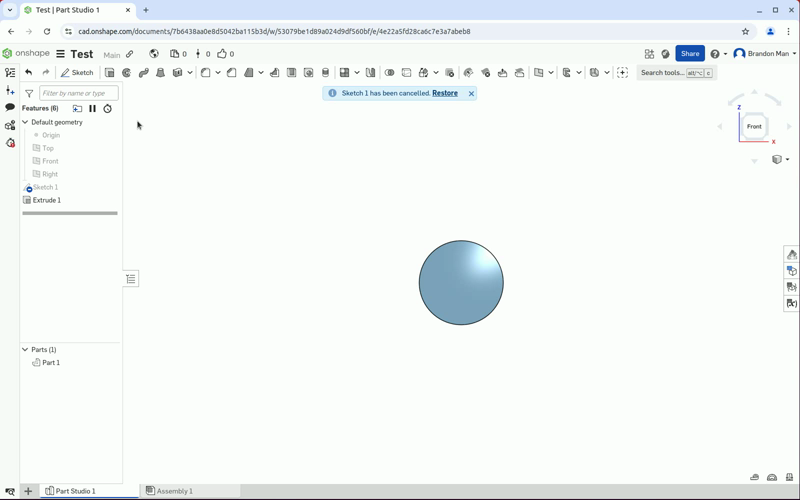
key(shift+h)
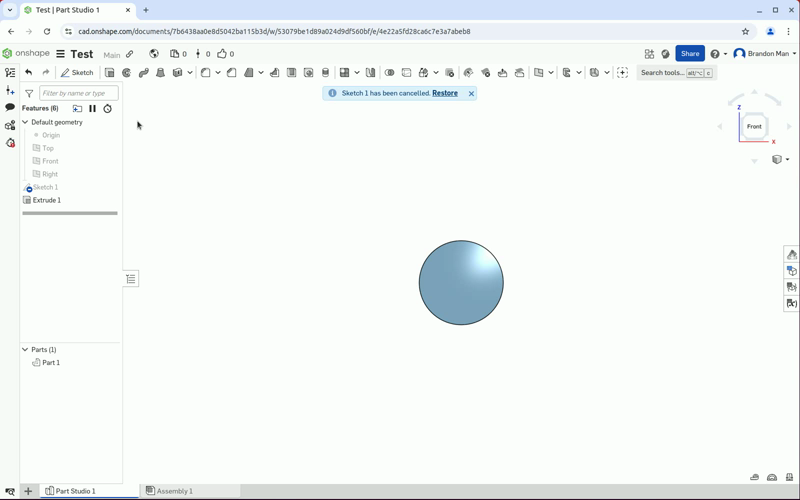
mouse_move(73, 189)
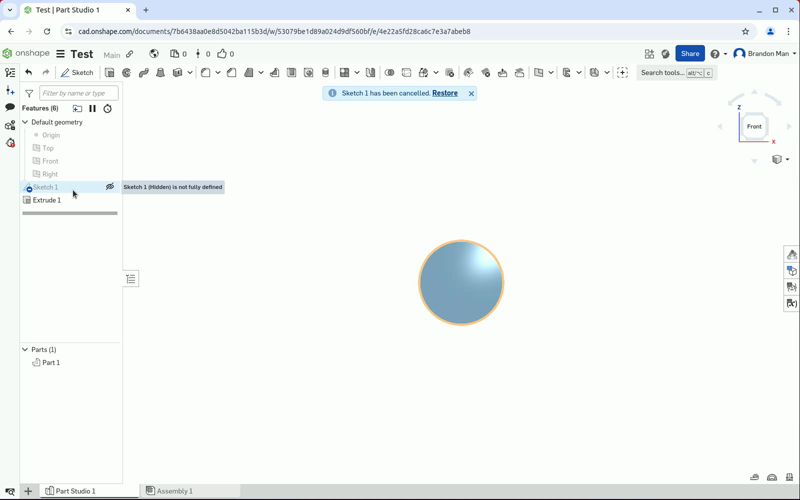
click(73, 189)
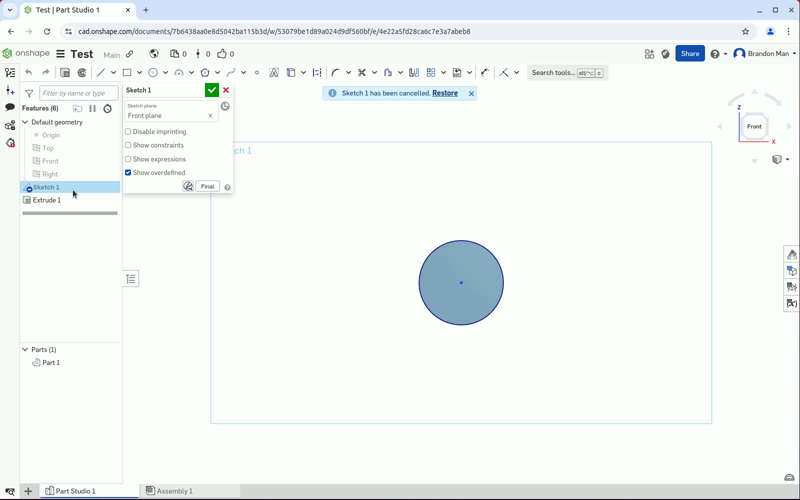
mouse_move(229, 92)
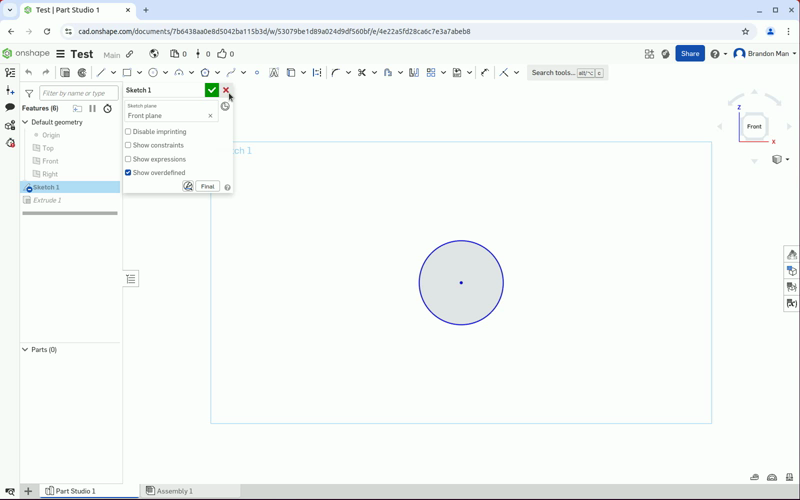
click(229, 92)
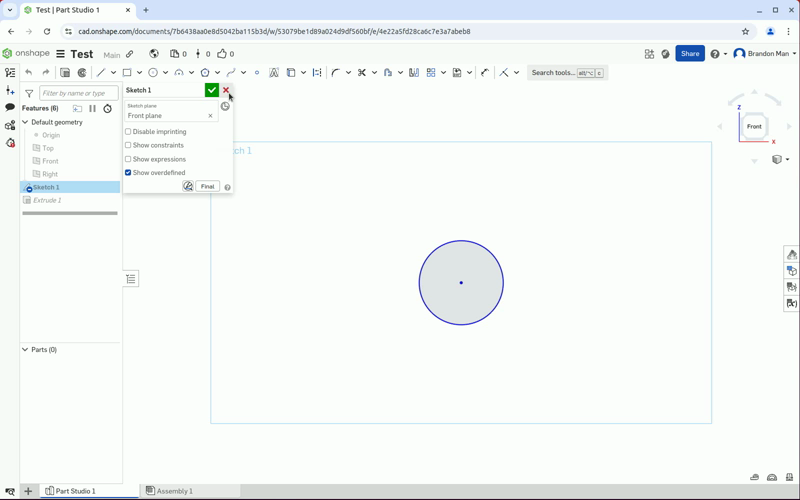
key(shift+s)
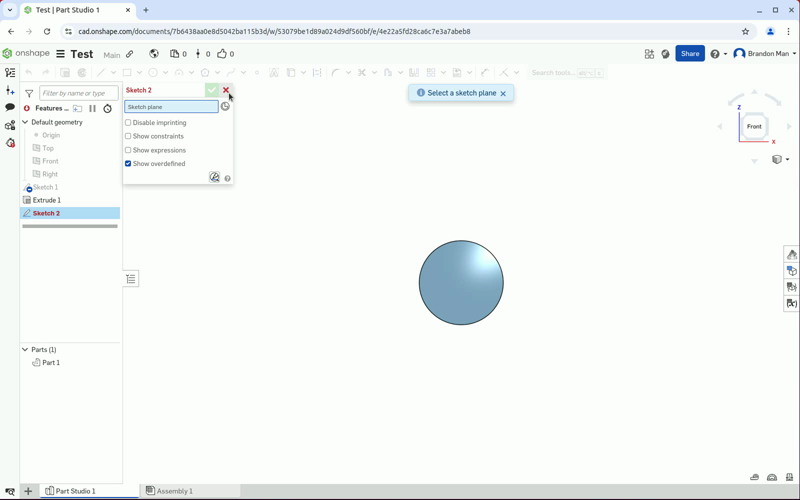
mouse_move(73, 163)
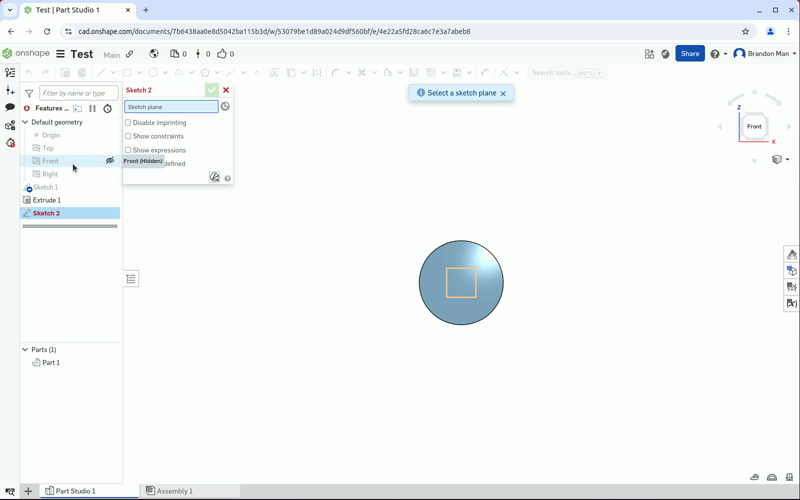
click(73, 163)
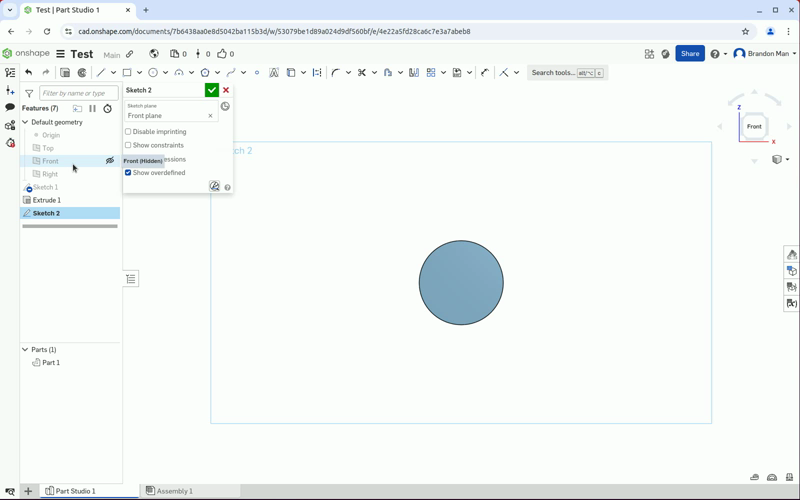
mouse_move(73, 352)
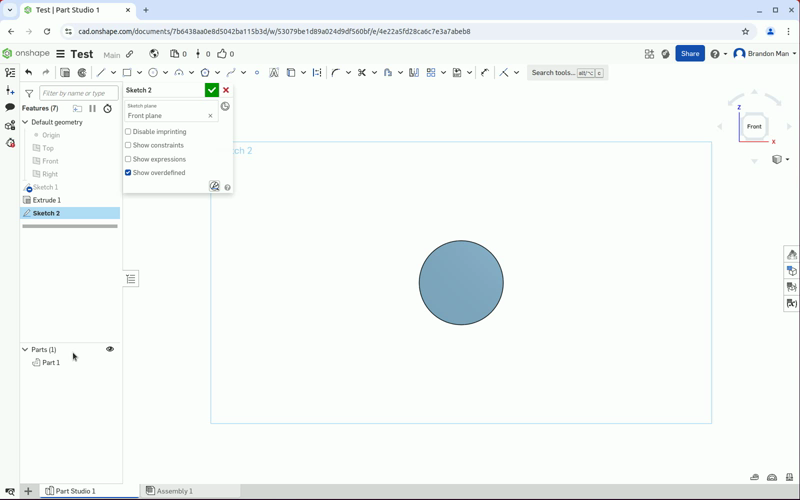
key(y)
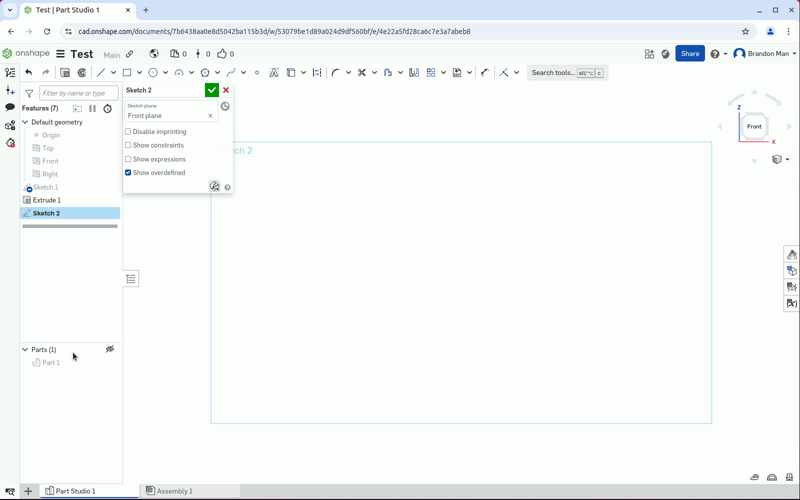
key(c)
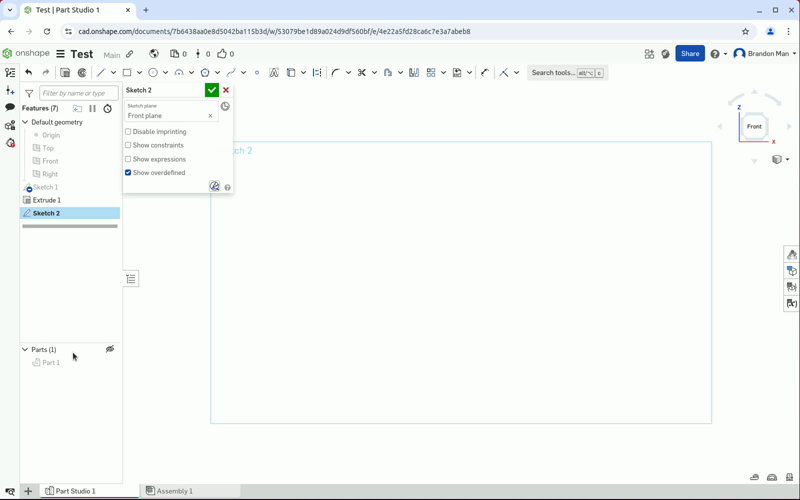
key_down(shift)
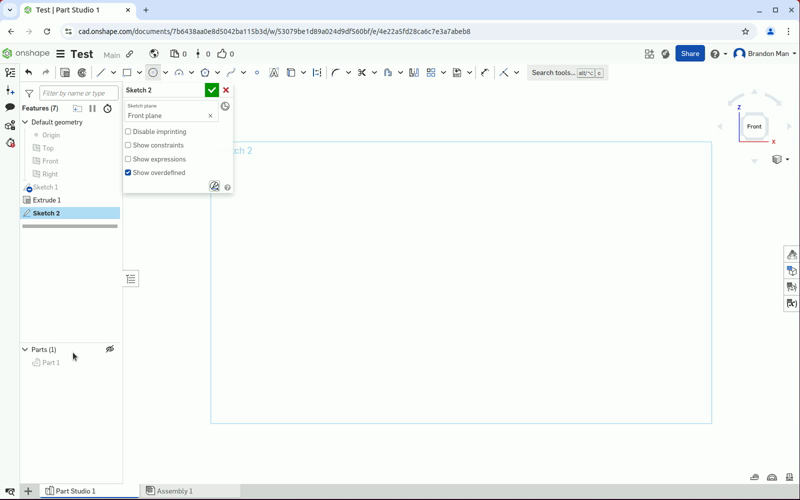
mouse_move(461, 282)
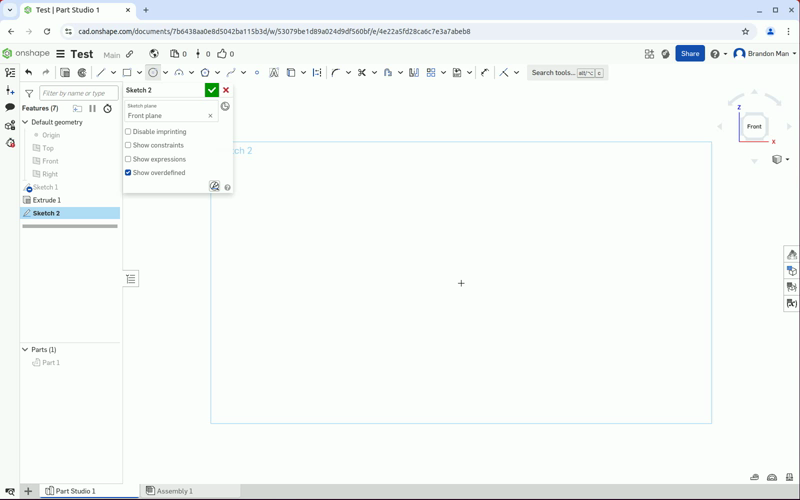
click(461, 282)
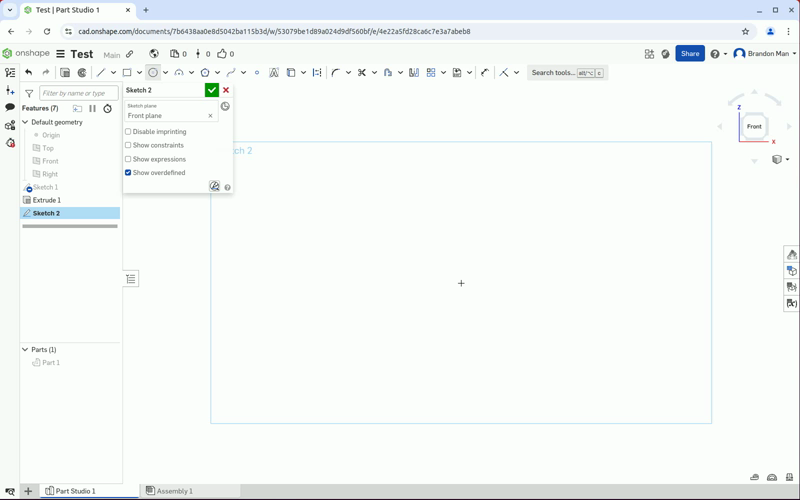
key_up(shift)
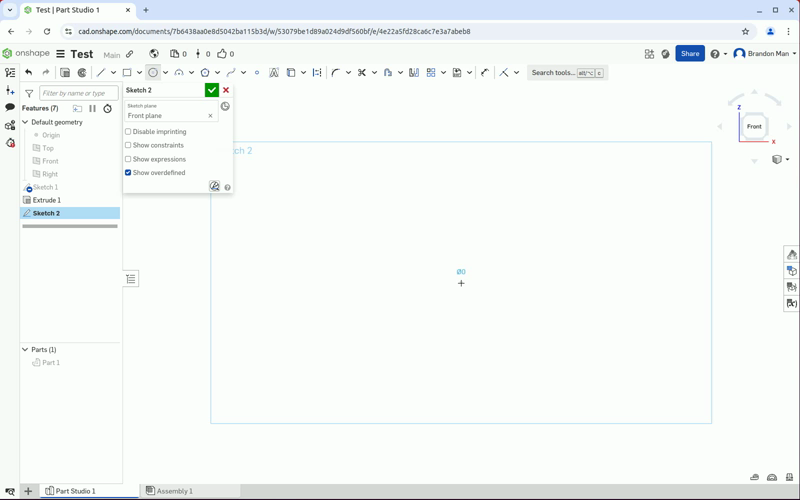
mouse_move(503, 282)
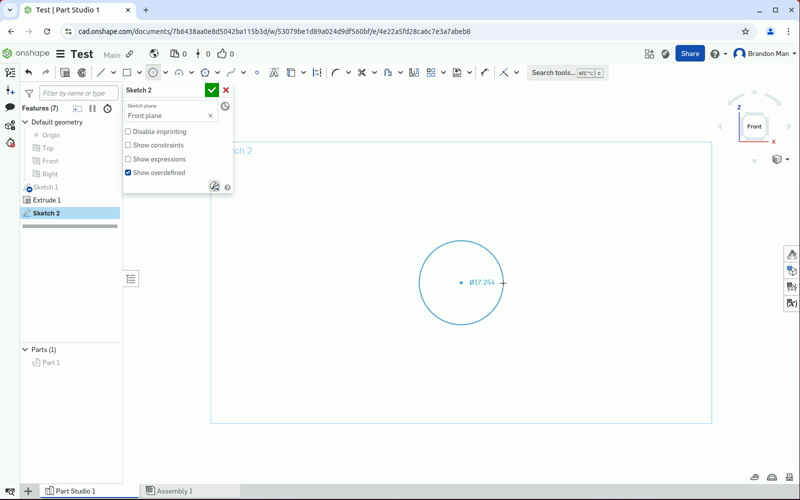
click(503, 282)
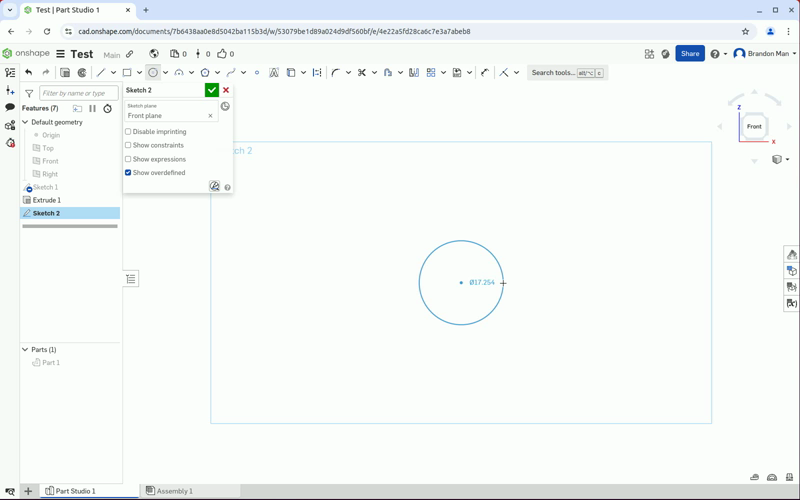
key(esc)
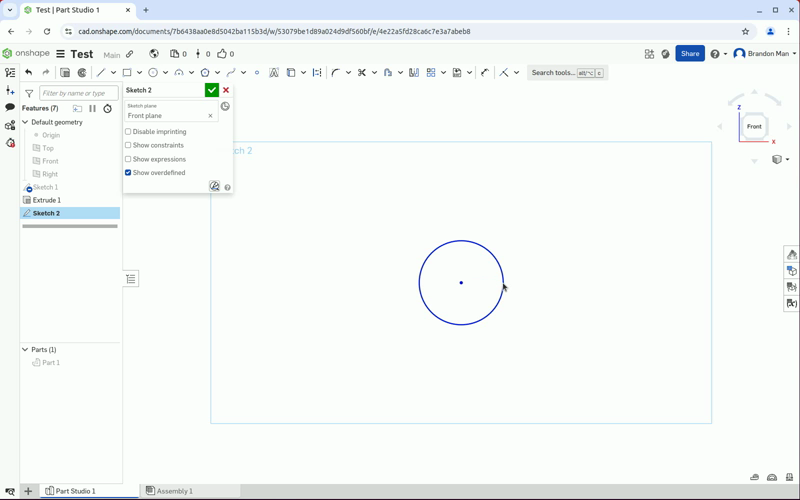
mouse_move(465, 288)
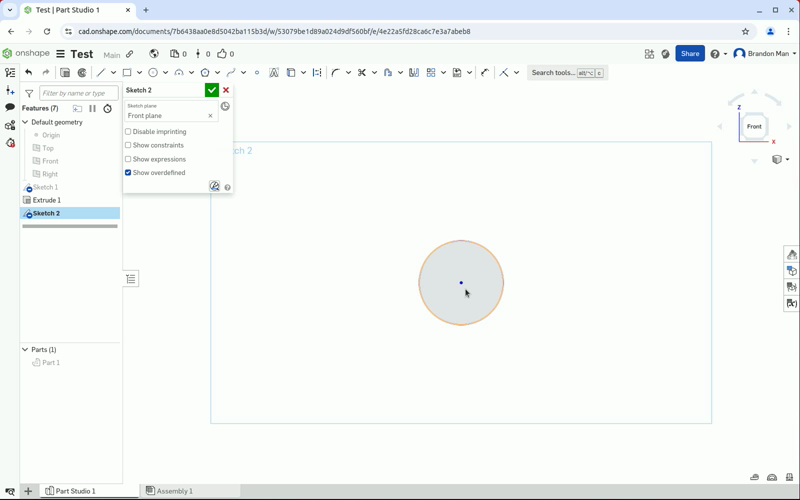
click(465, 288)
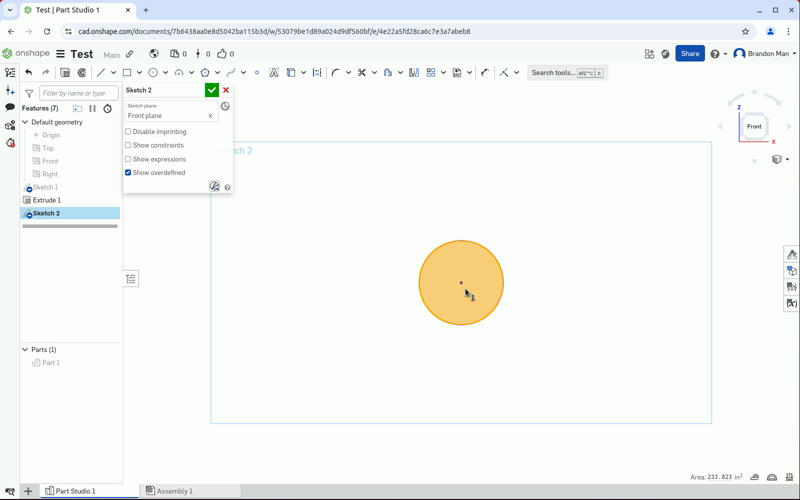
mouse_move(73, 352)
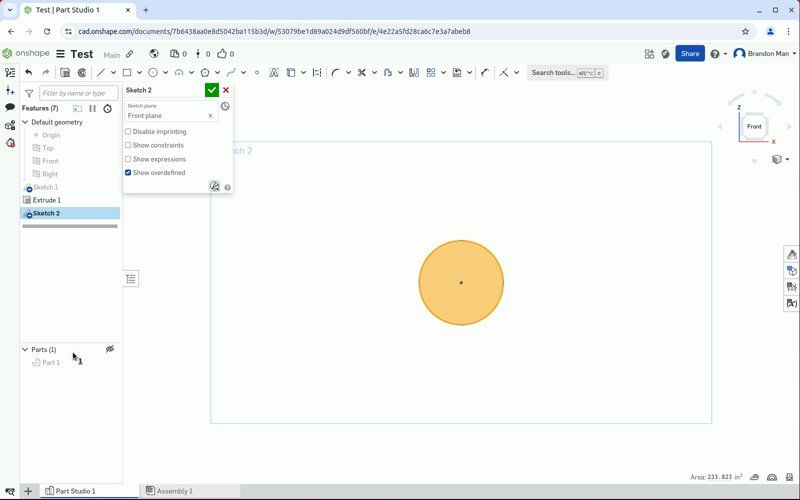
key(shift+y)
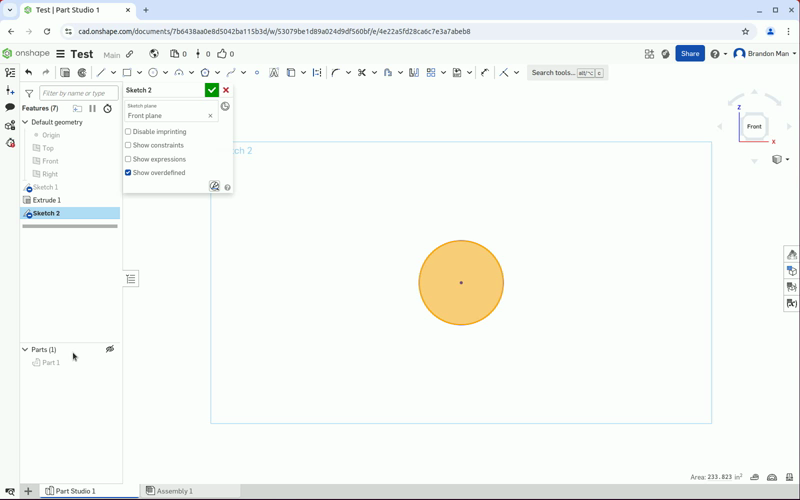
key(shift+e)
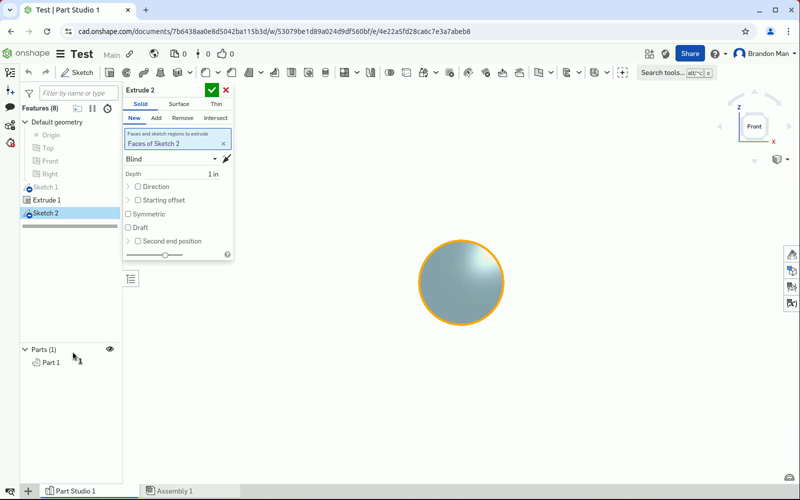
mouse_move(143, 106)
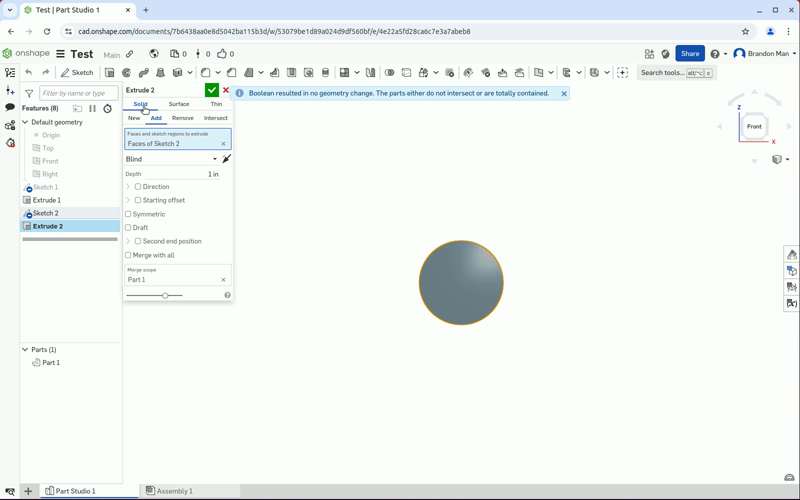
click(143, 106)
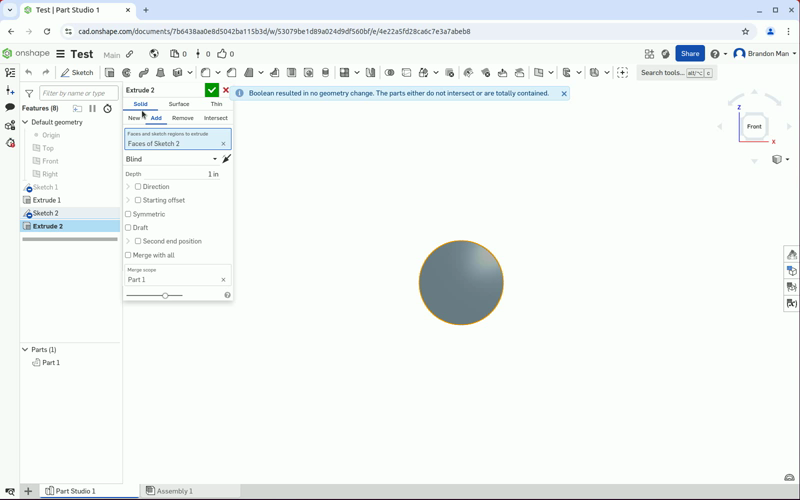
mouse_move(137, 120)
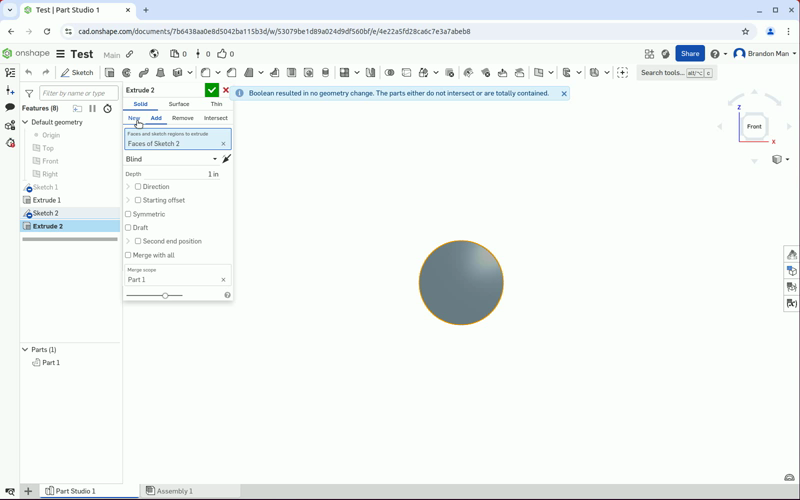
click(137, 120)
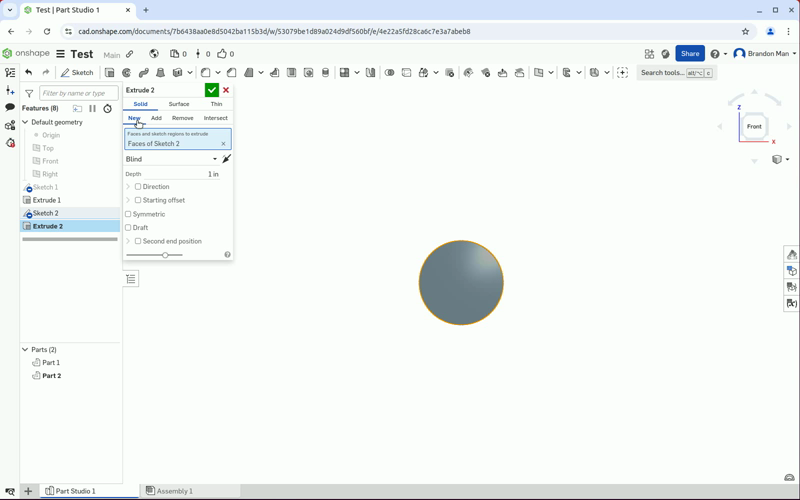
key(tab, 4)
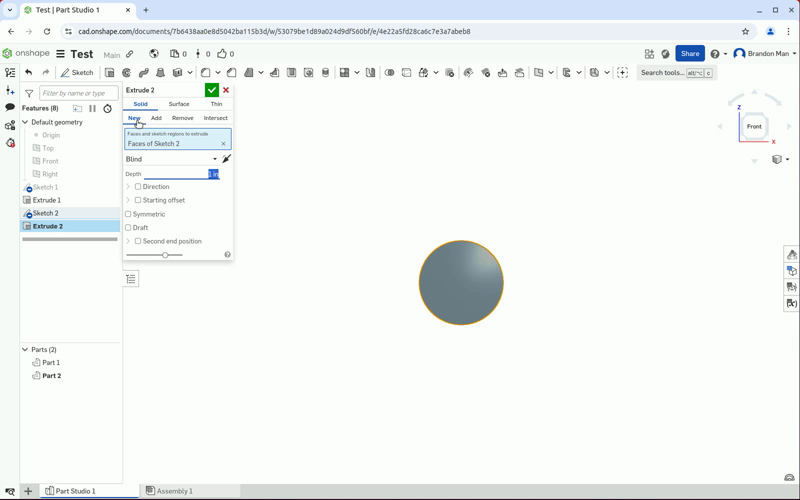
text(23.108)
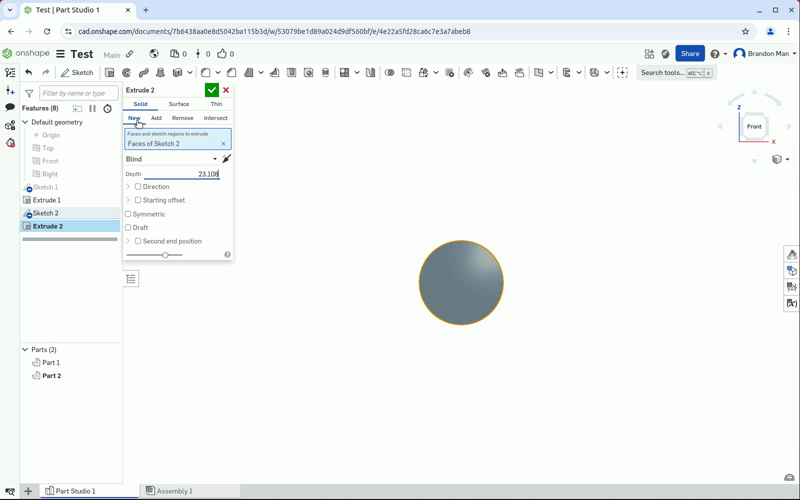
key(enter)
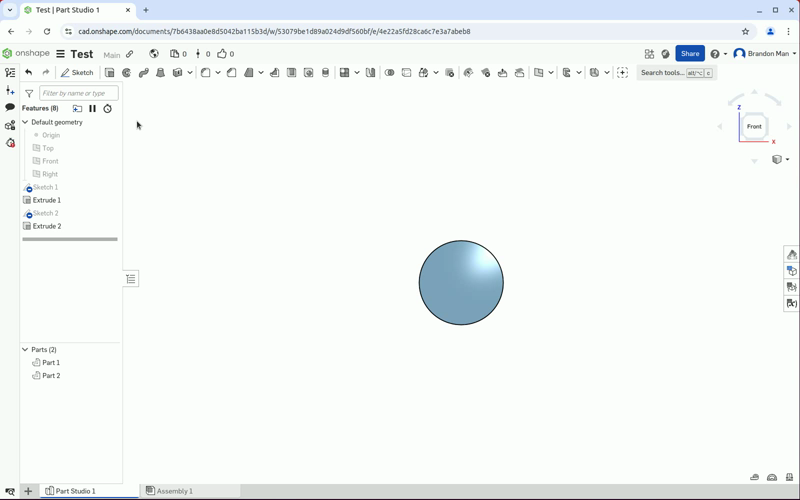
key(shift+h)
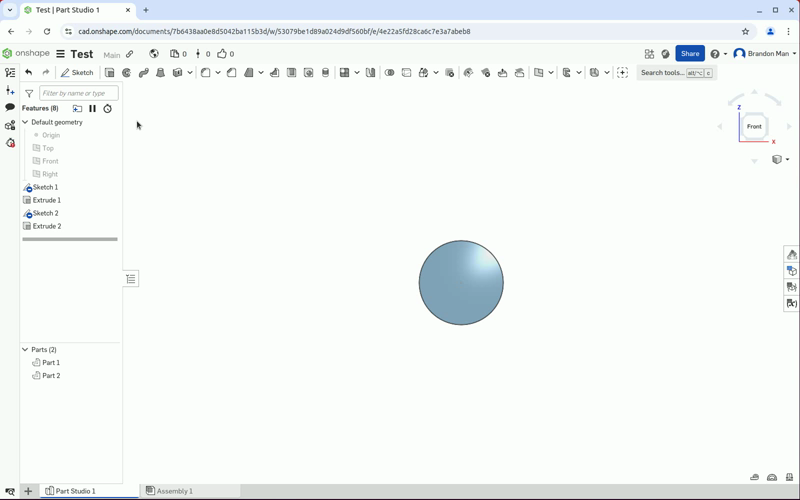
key(shift+h)
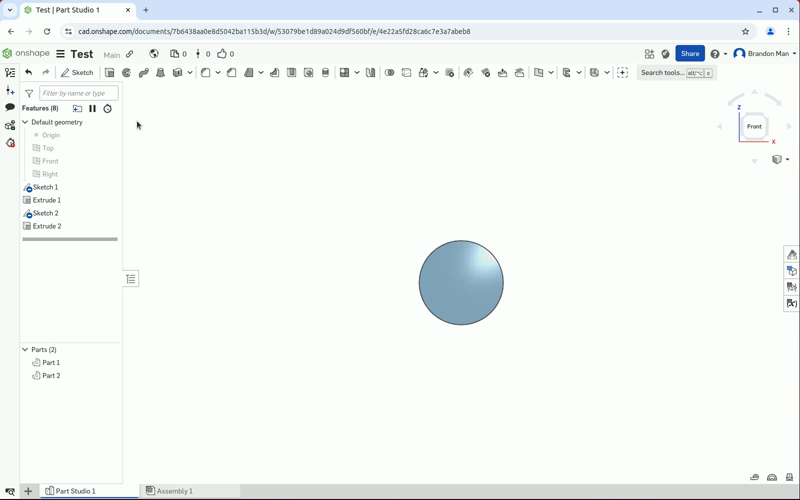
key(shift+7)
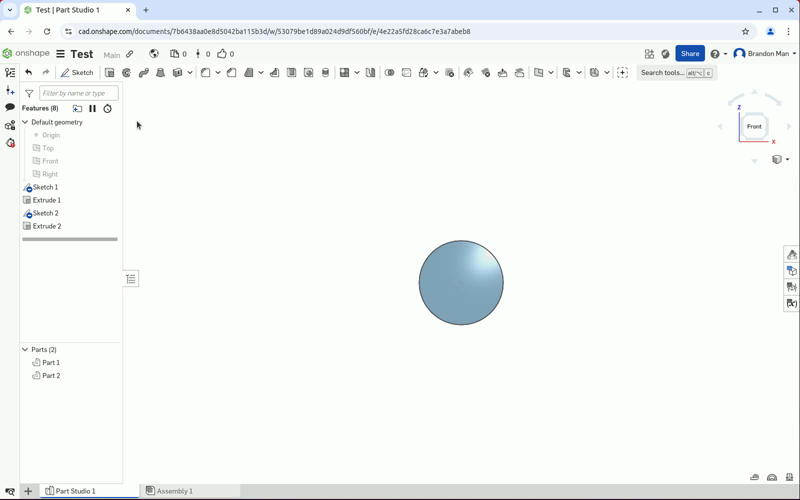
key(left, 2)
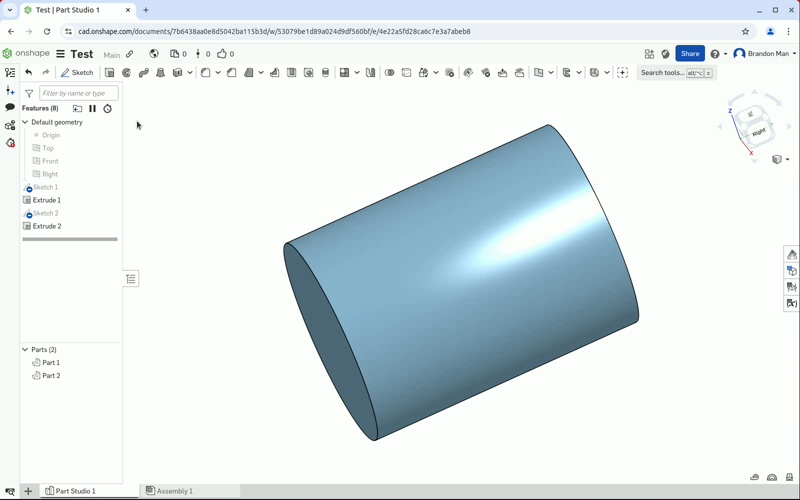
key(down, 2)
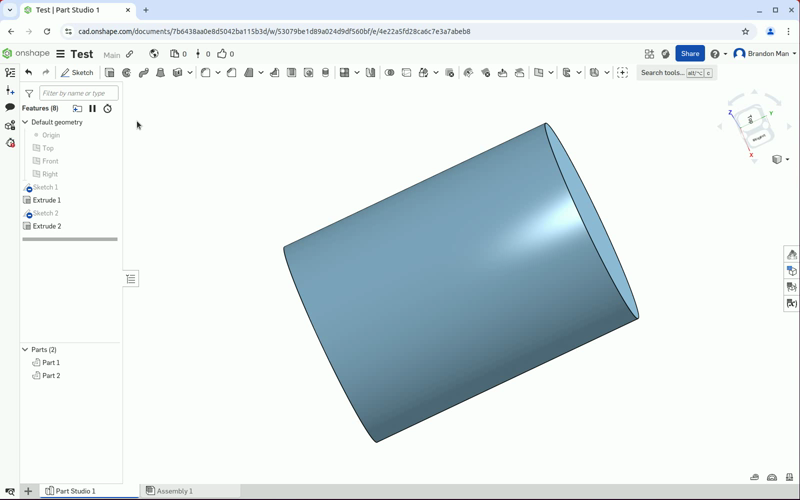
key(up, 2)
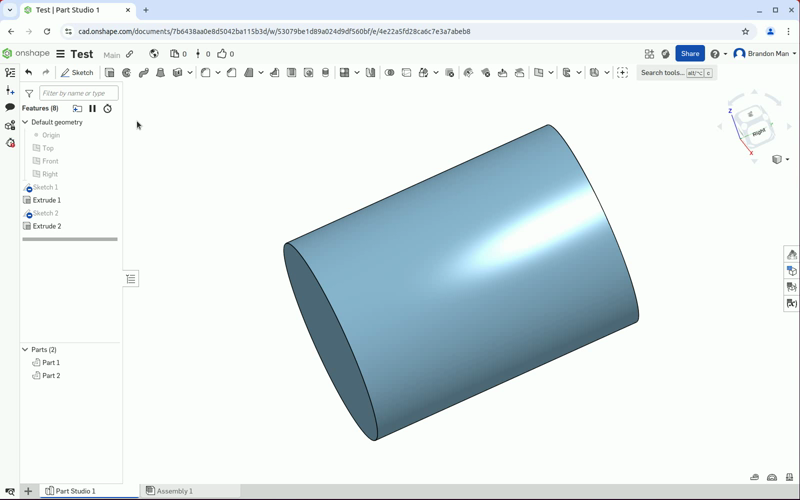
key(right, 2)
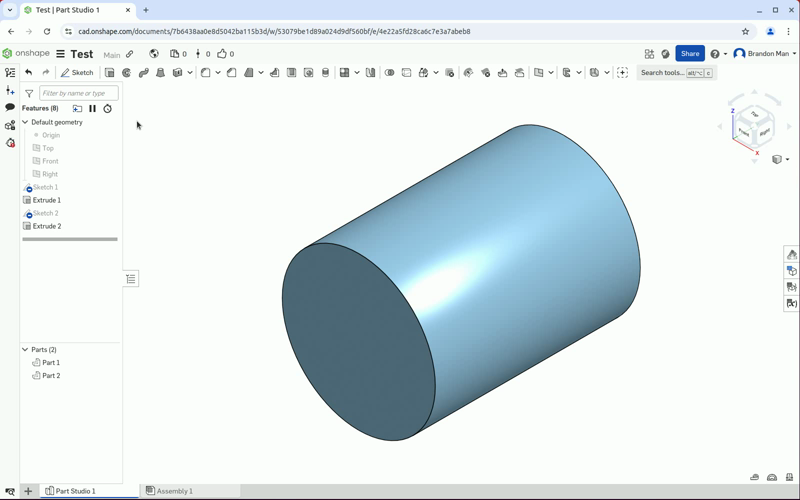
mouse_move(73, 189)
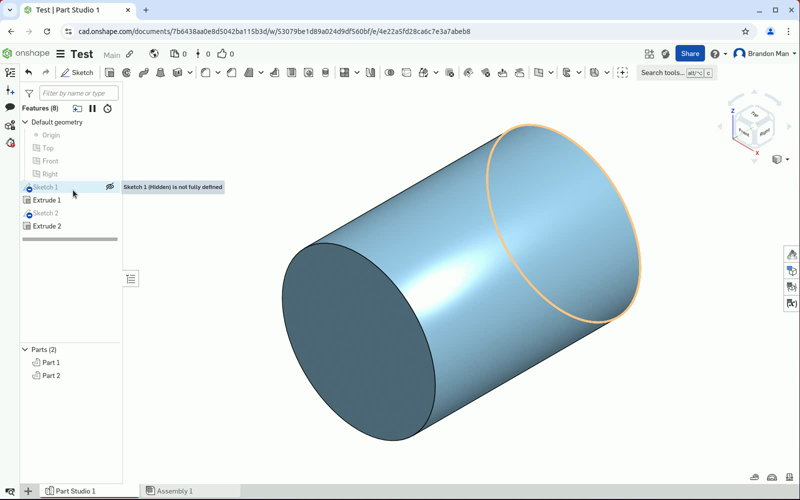
click(73, 189)